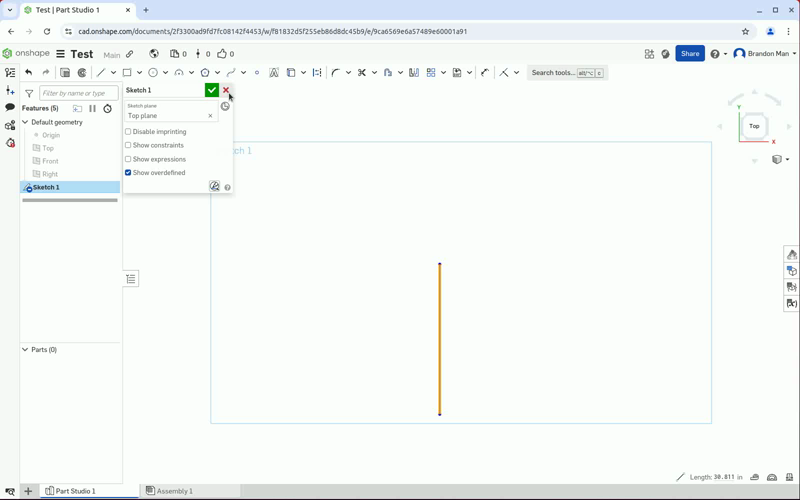
key(shift+h)
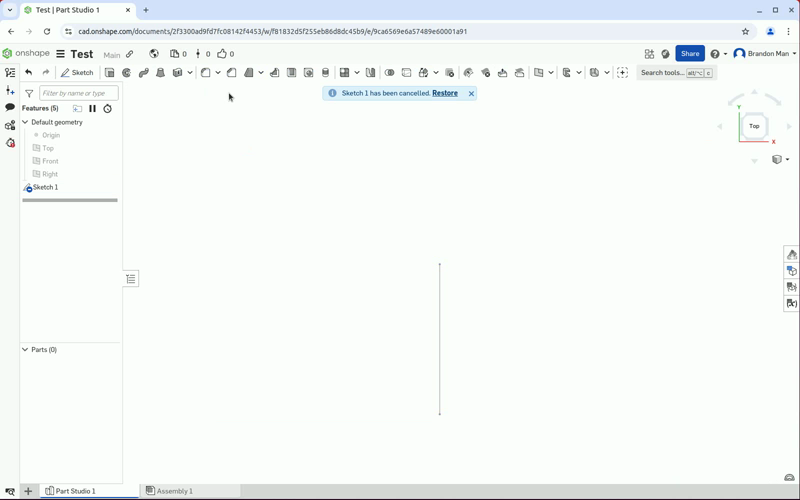
key(shift+s)
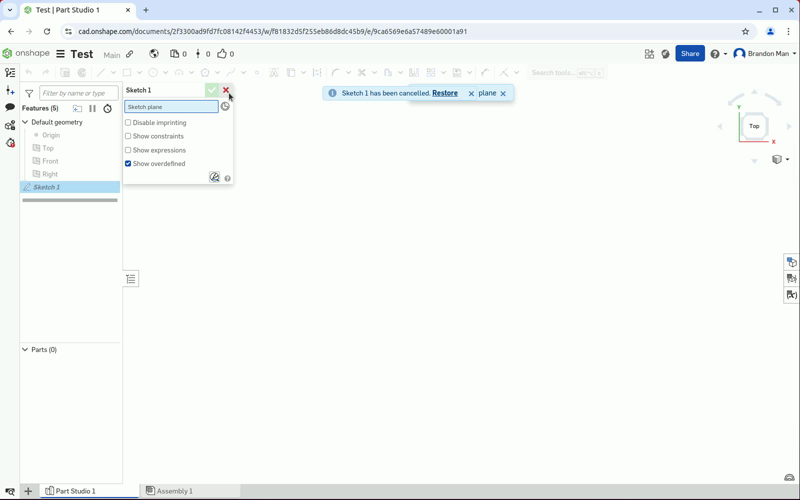
mouse_move(73, 150)
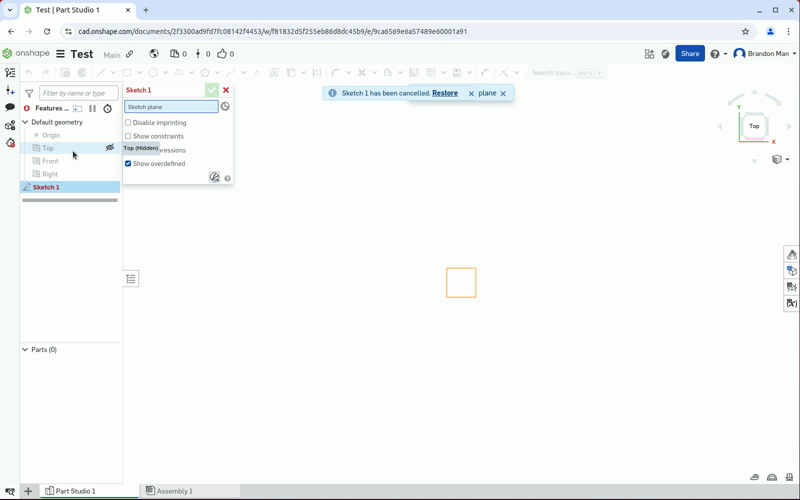
click(73, 150)
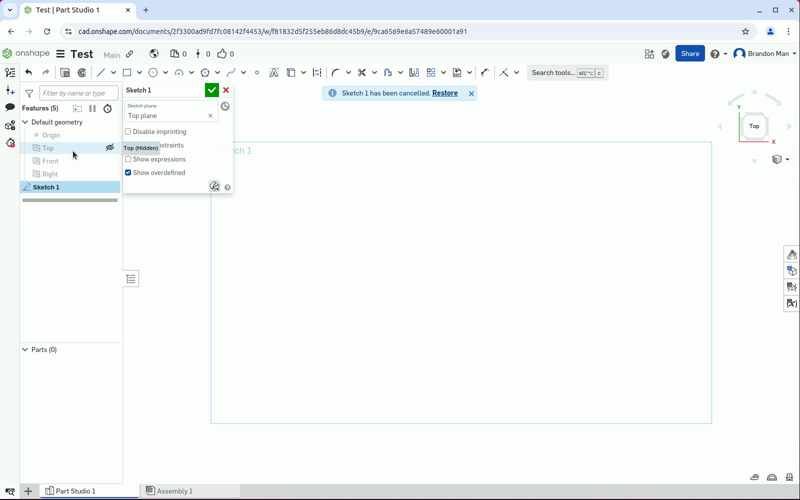
mouse_move(73, 352)
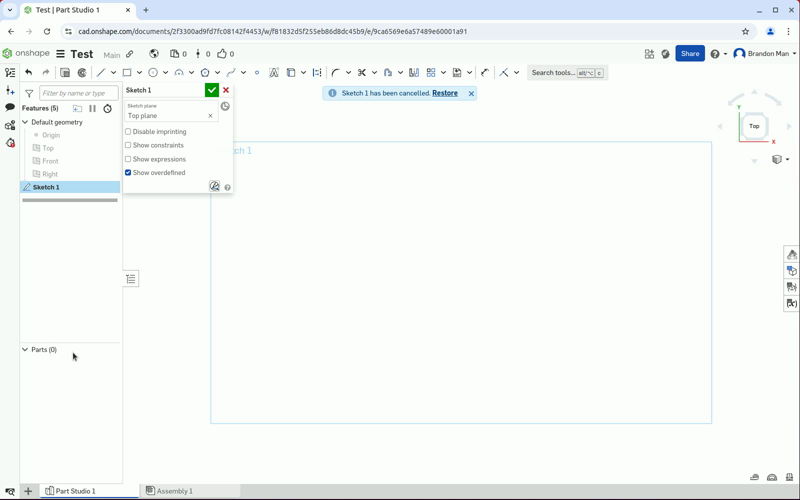
key(y)
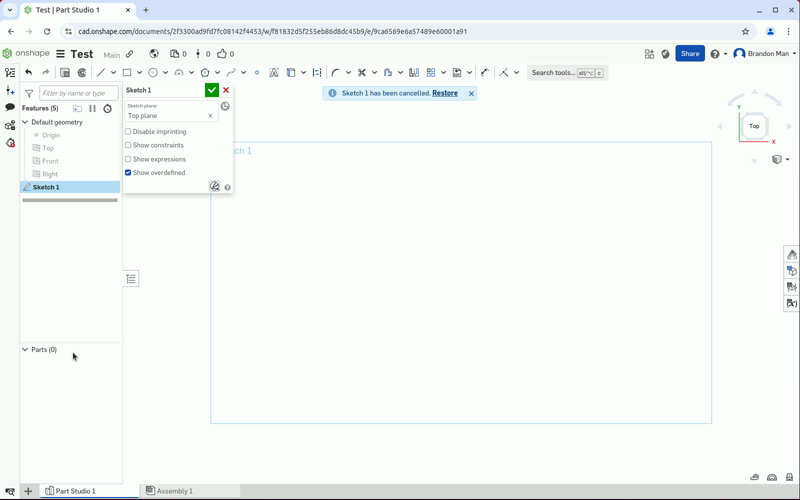
key(c)
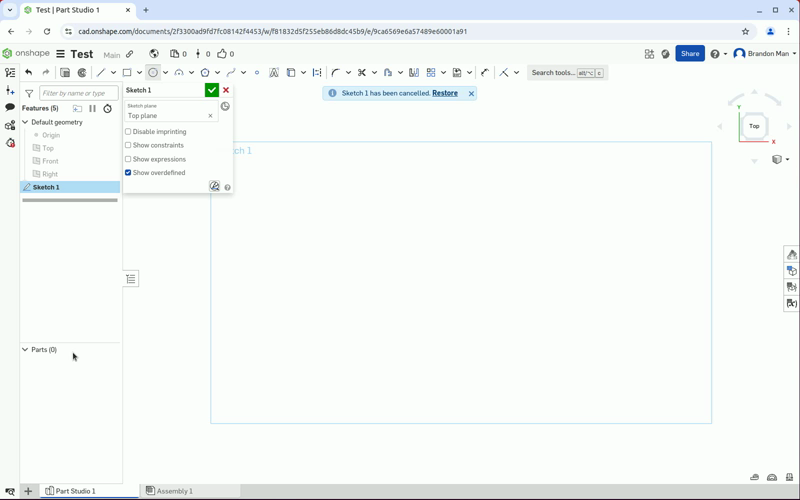
key_down(shift)
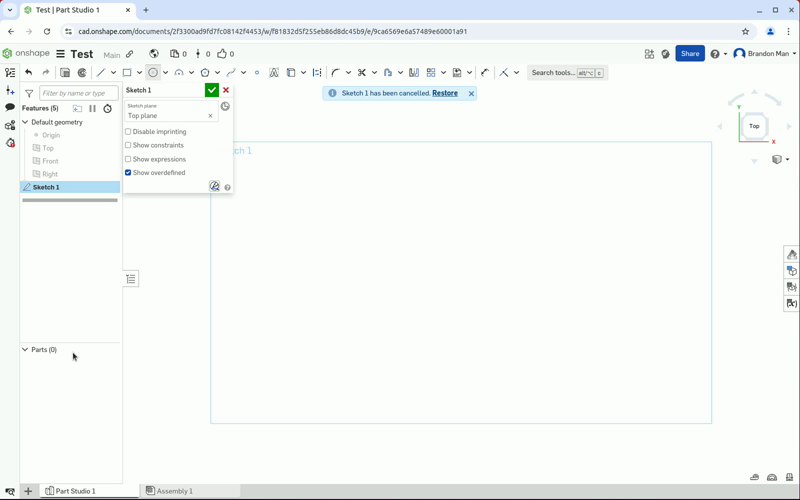
mouse_move(460, 282)
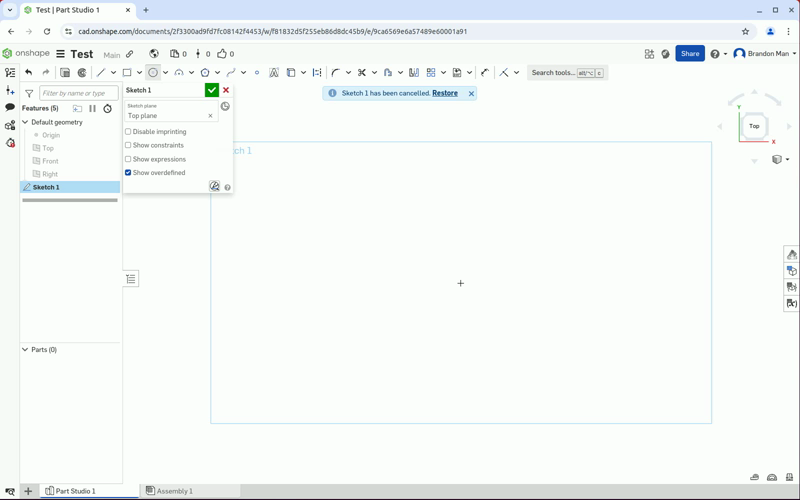
click(460, 282)
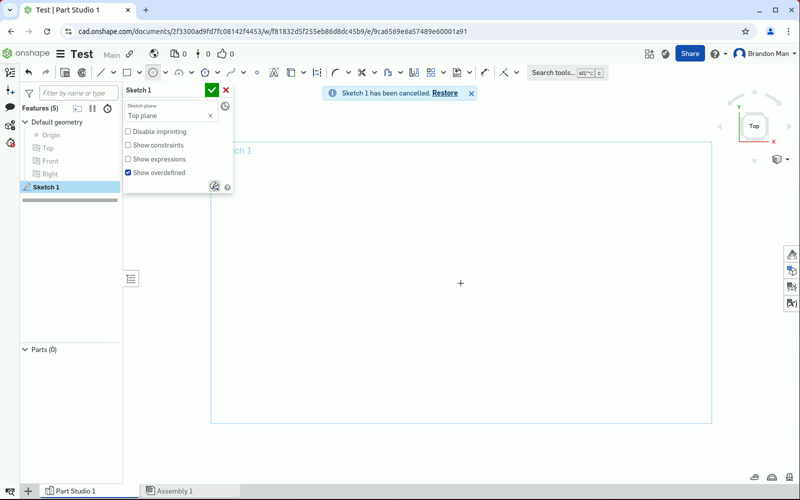
key_up(shift)
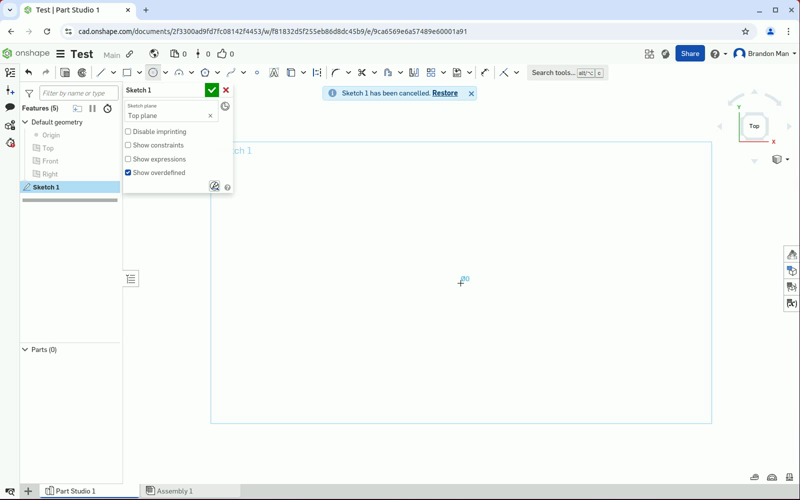
mouse_move(506, 282)
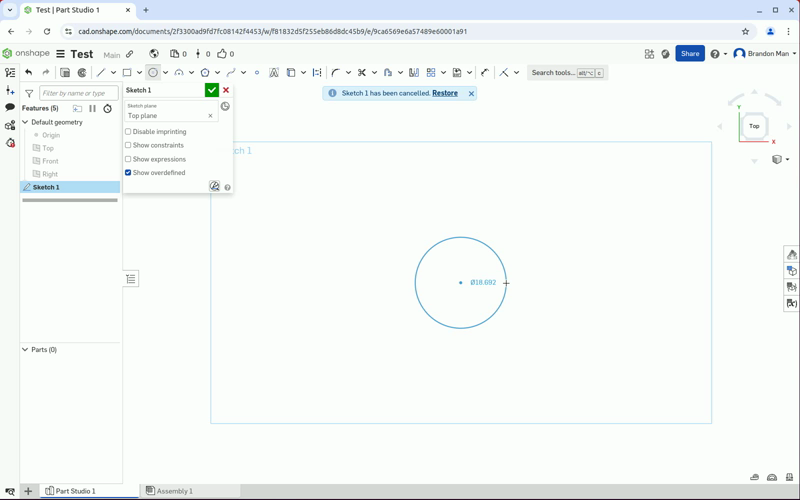
click(506, 282)
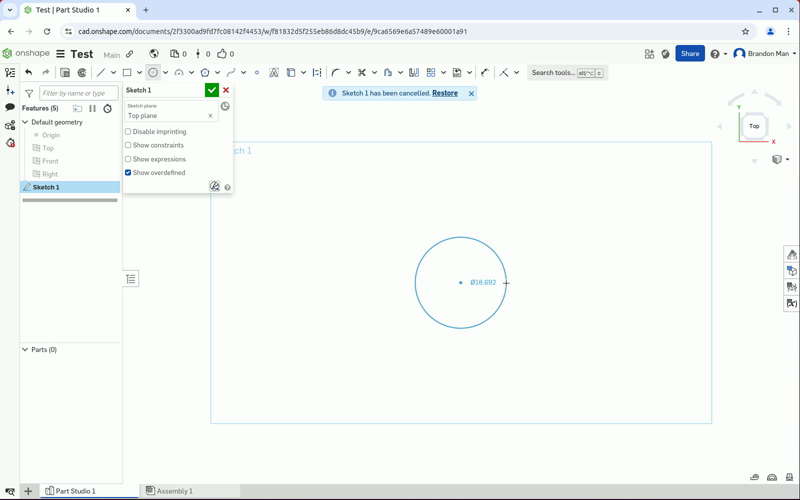
key(esc)
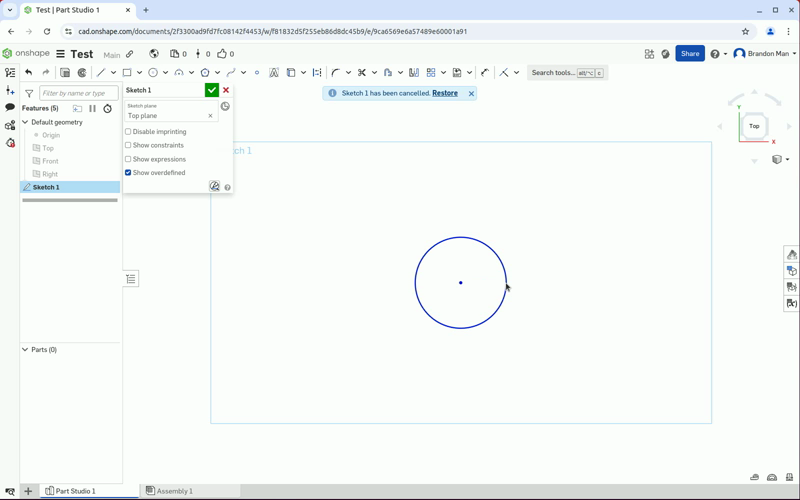
mouse_move(440, 286)
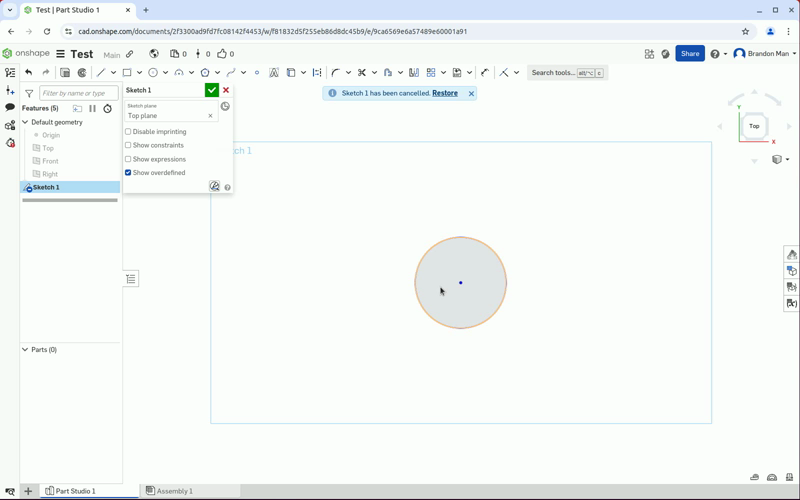
click(440, 286)
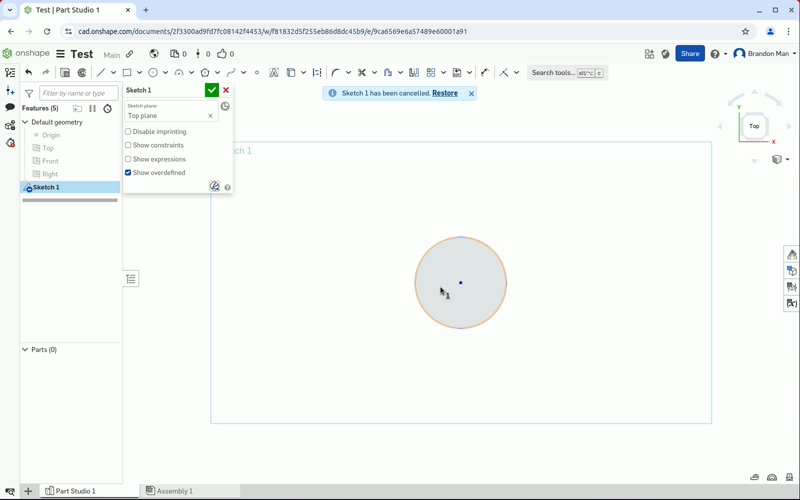
mouse_move(73, 352)
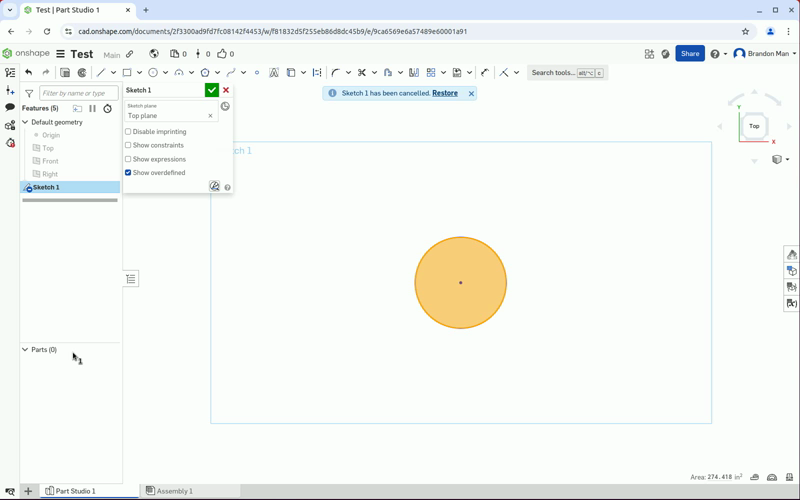
key(shift+y)
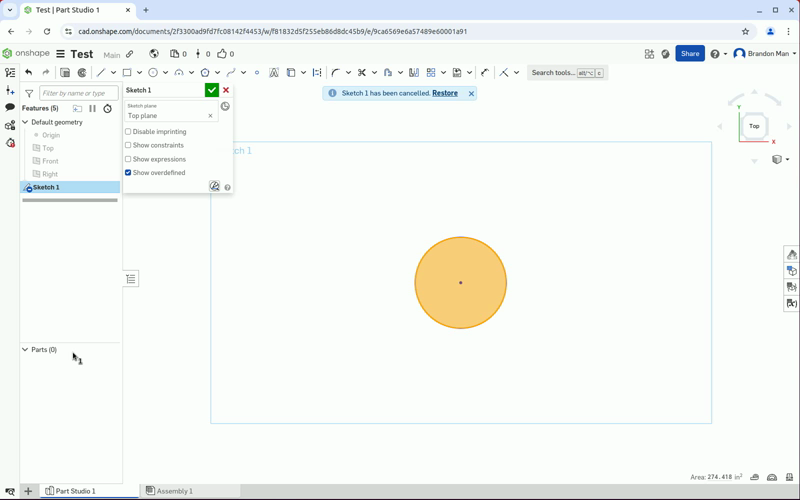
key(shift+e)
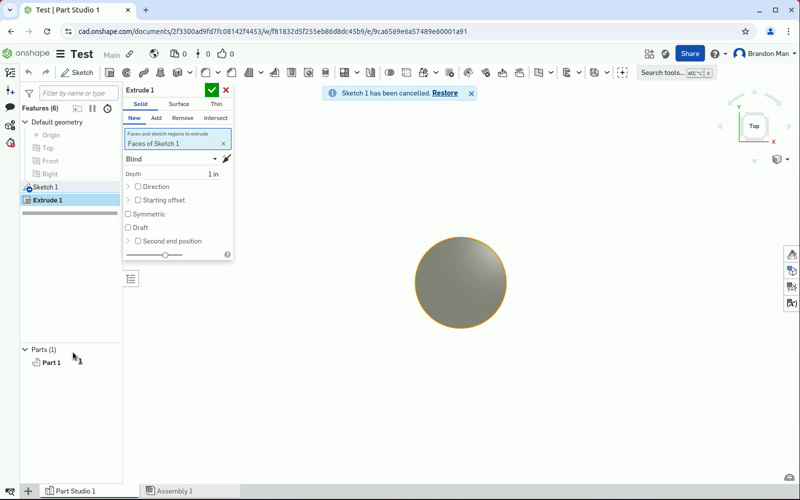
mouse_move(143, 106)
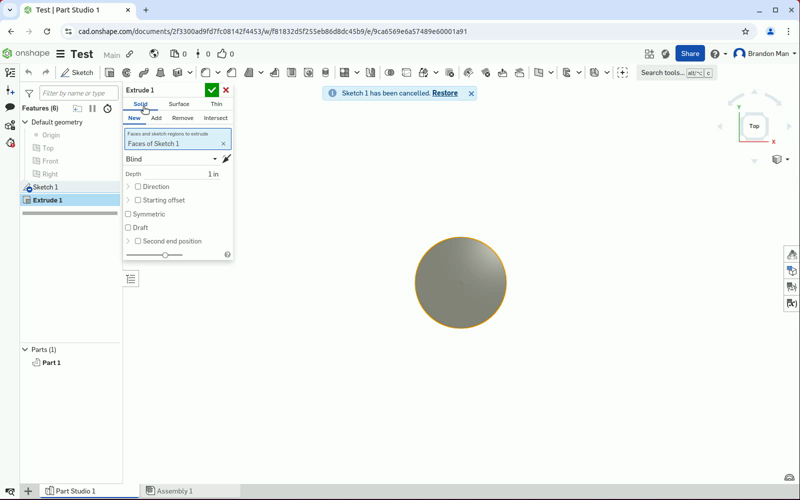
click(143, 106)
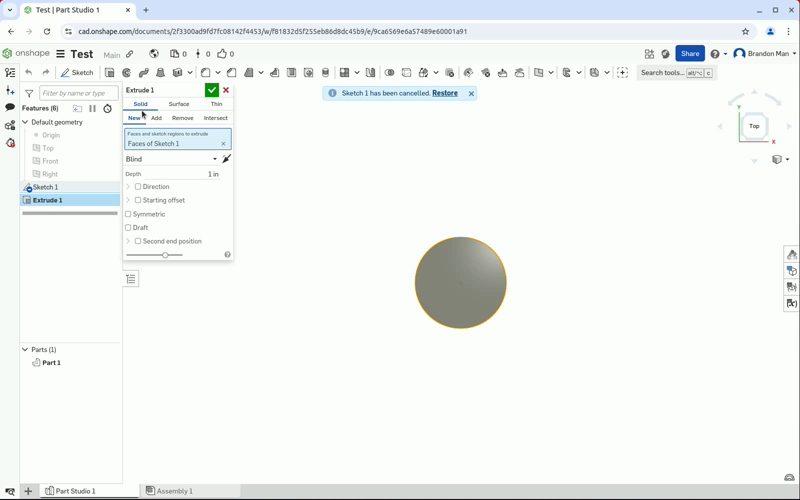
mouse_move(137, 120)
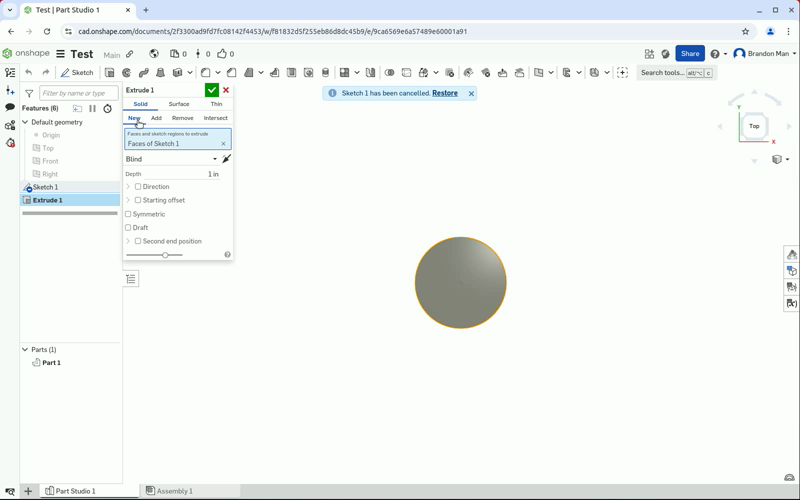
click(137, 120)
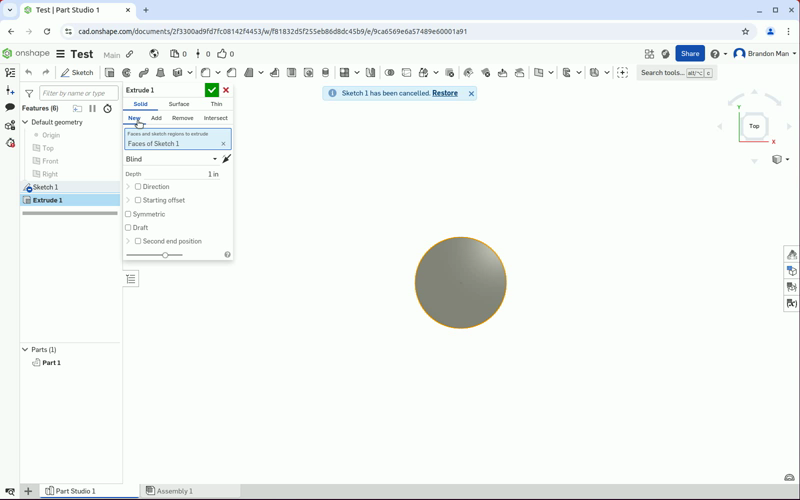
key(tab, 4)
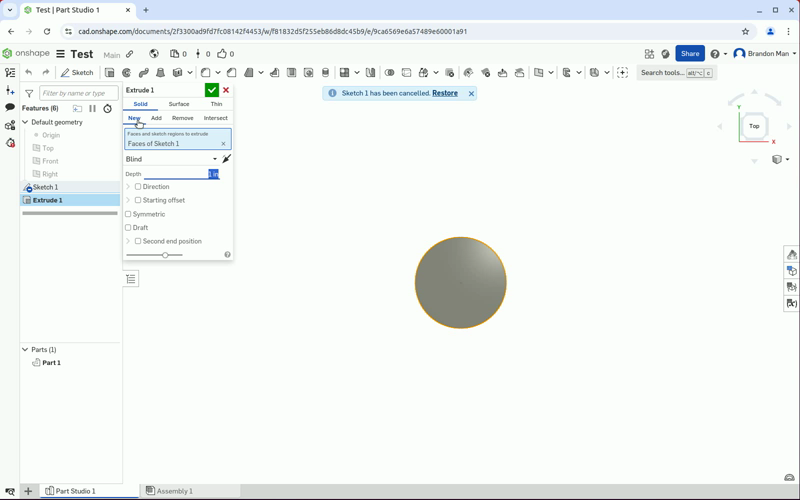
text(16.85)
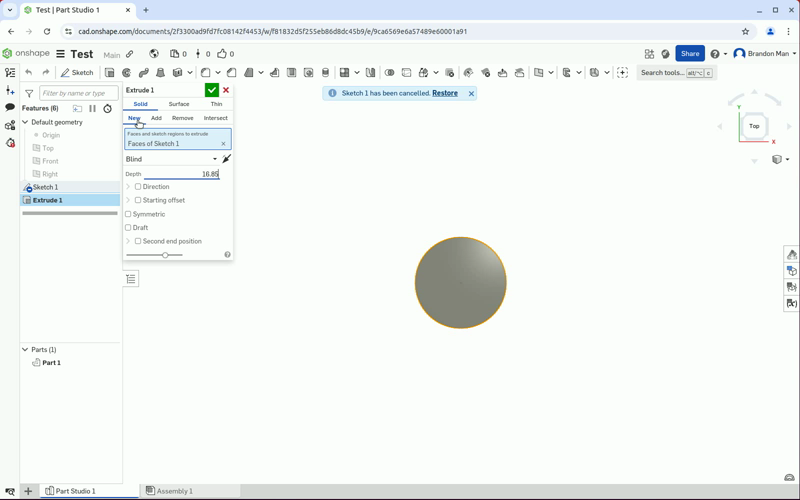
key(enter)
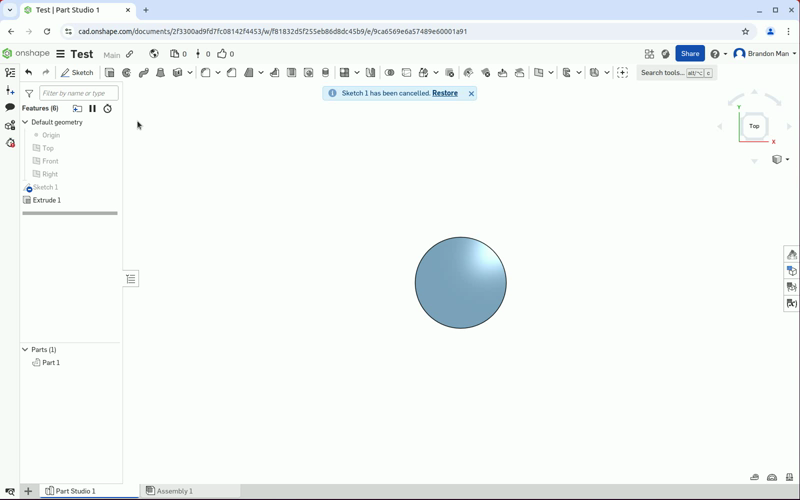
key(shift+h)
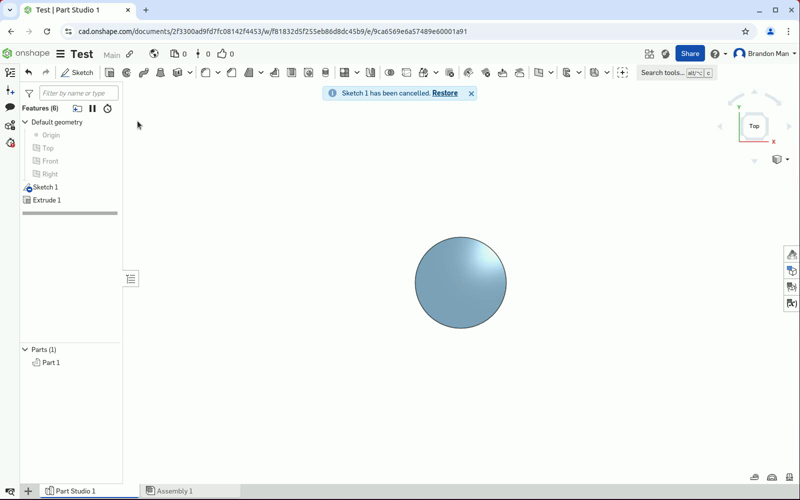
key(shift+h)
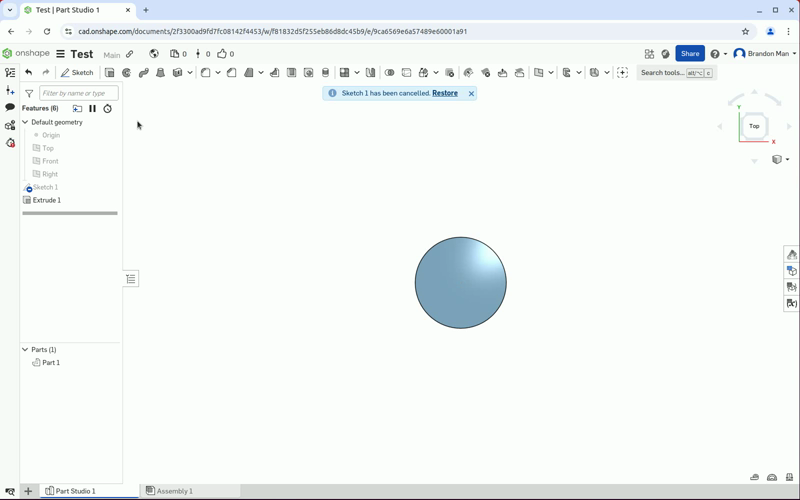
mouse_move(73, 189)
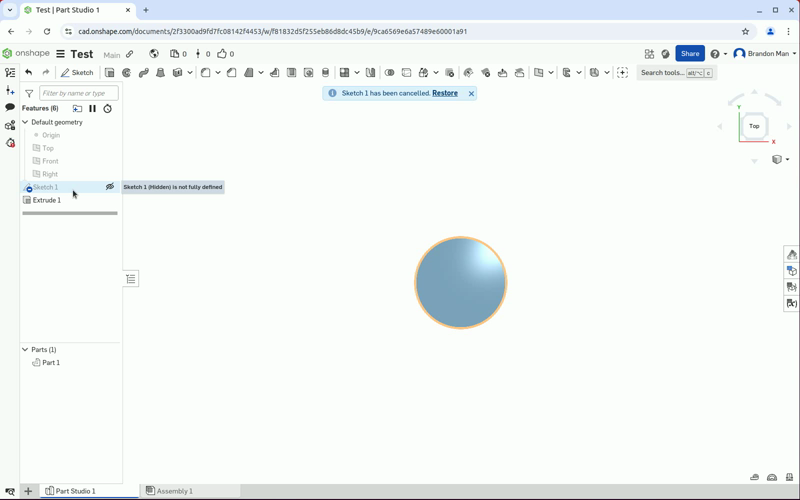
click(73, 189)
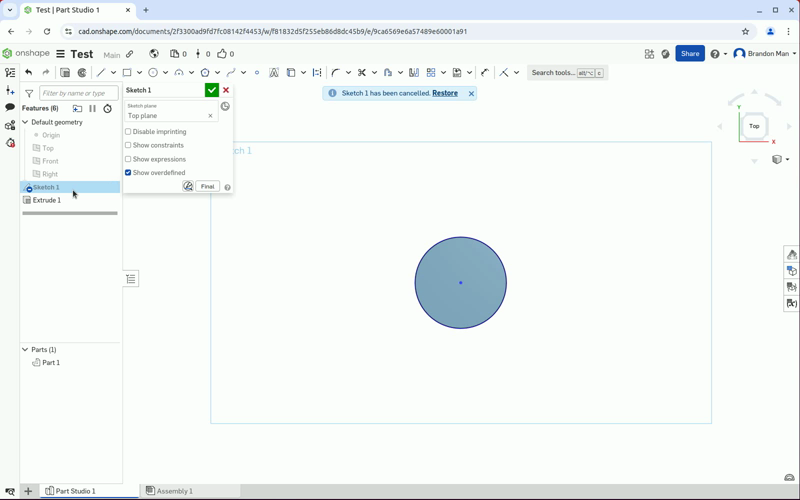
mouse_move(229, 92)
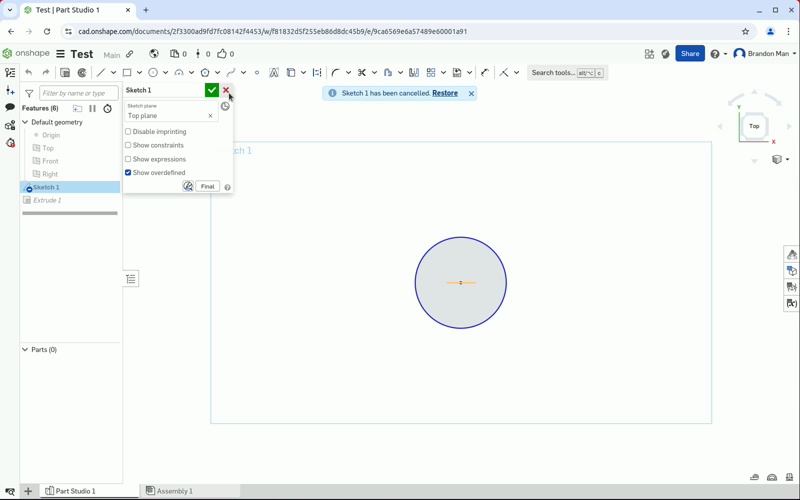
click(229, 92)
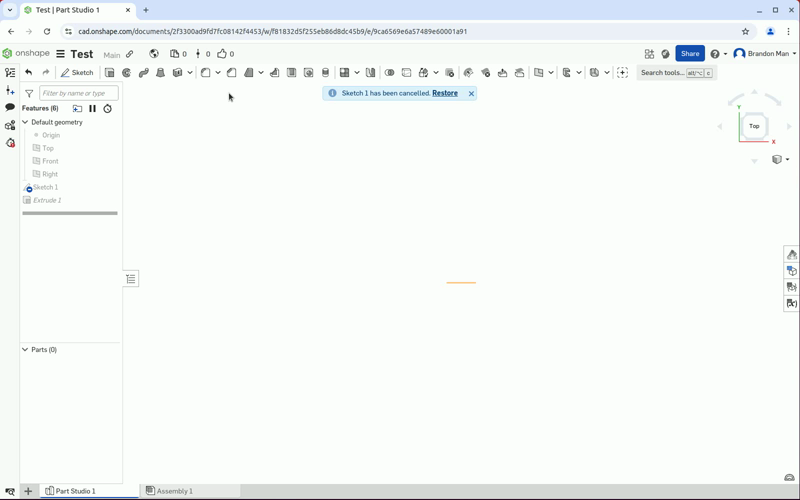
mouse_move(541, 75)
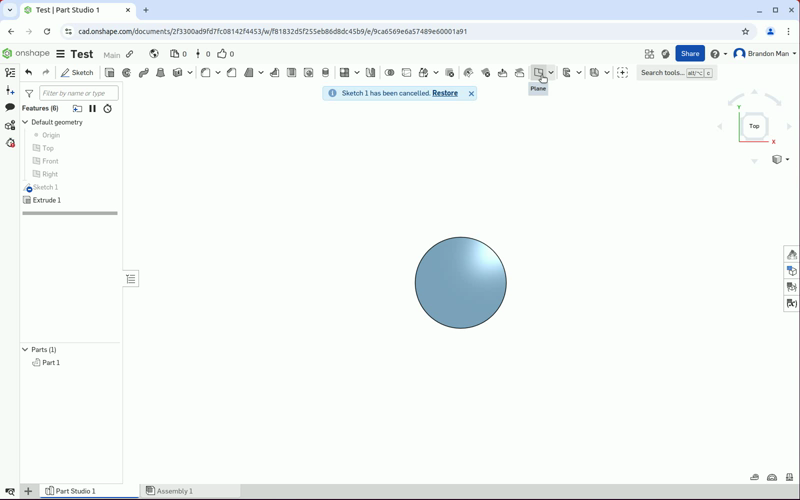
click(541, 75)
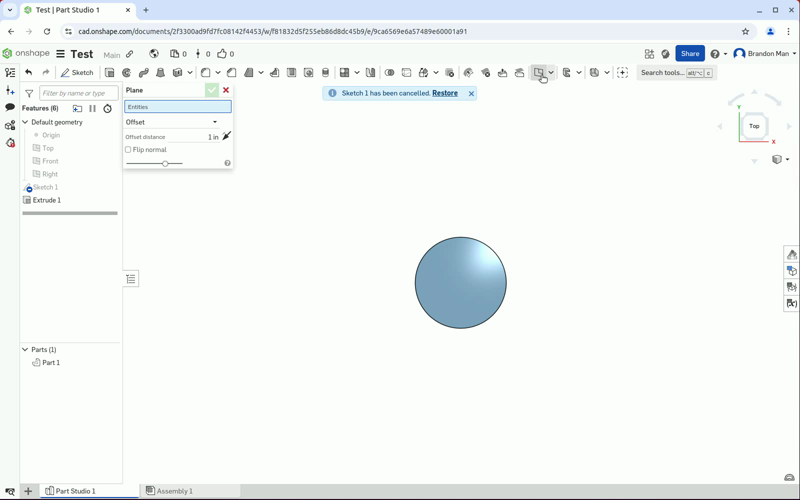
mouse_move(73, 150)
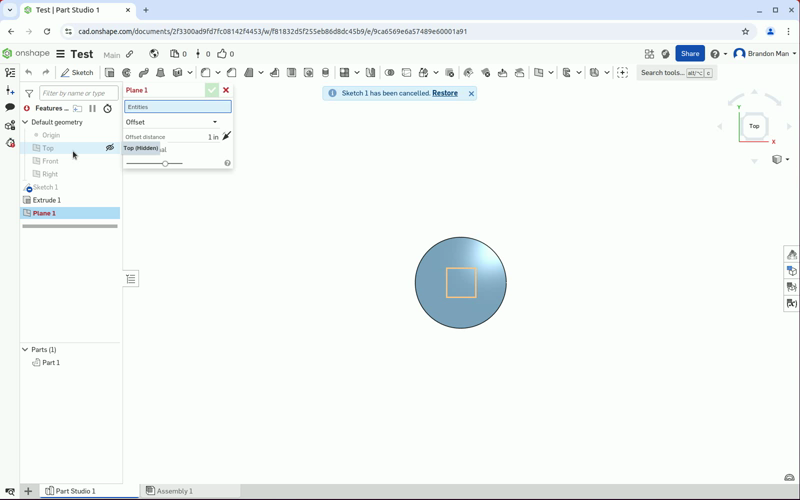
click(73, 150)
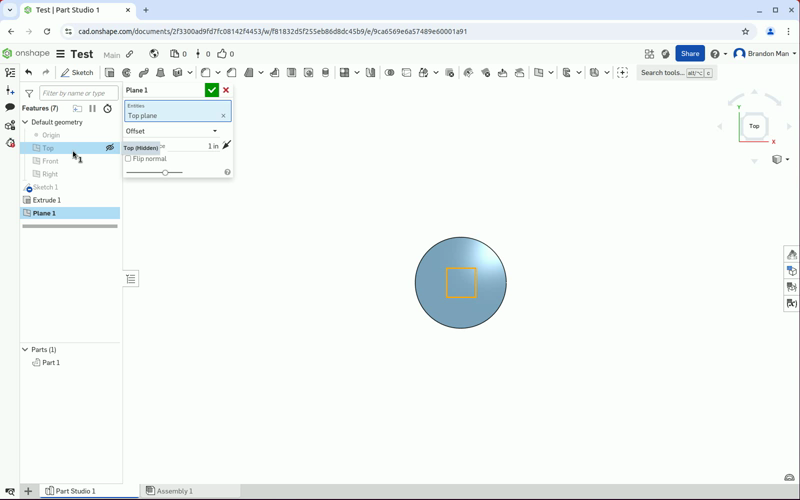
key(tab, 2)
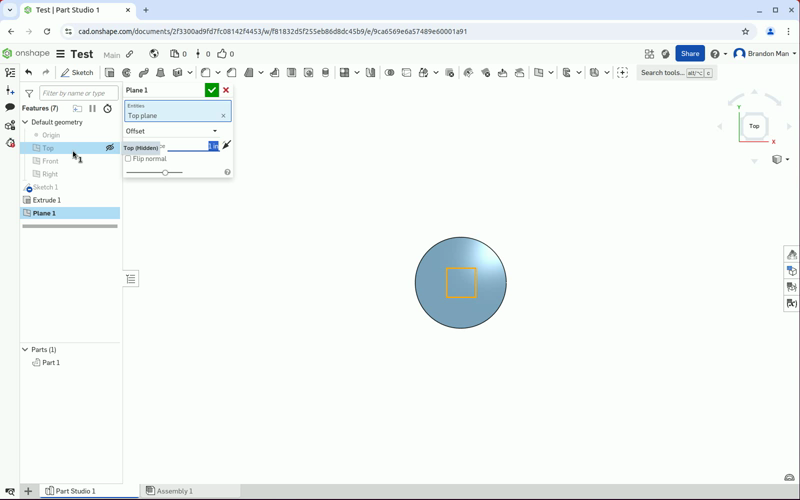
text(16.854)
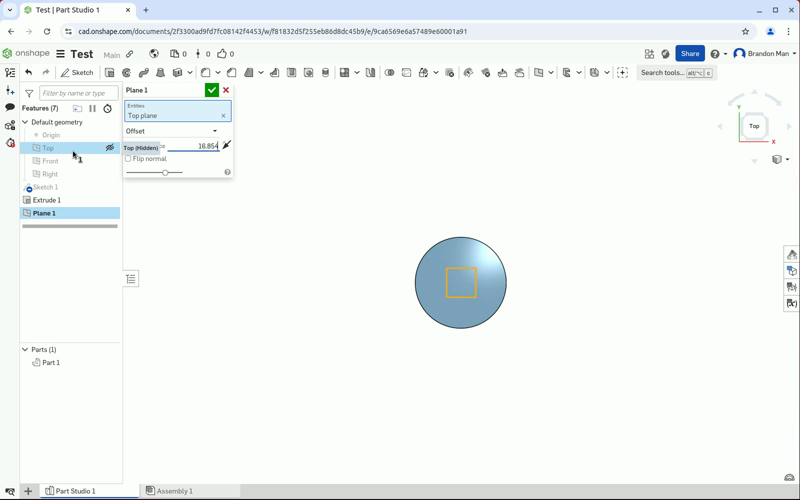
key(enter, 2)
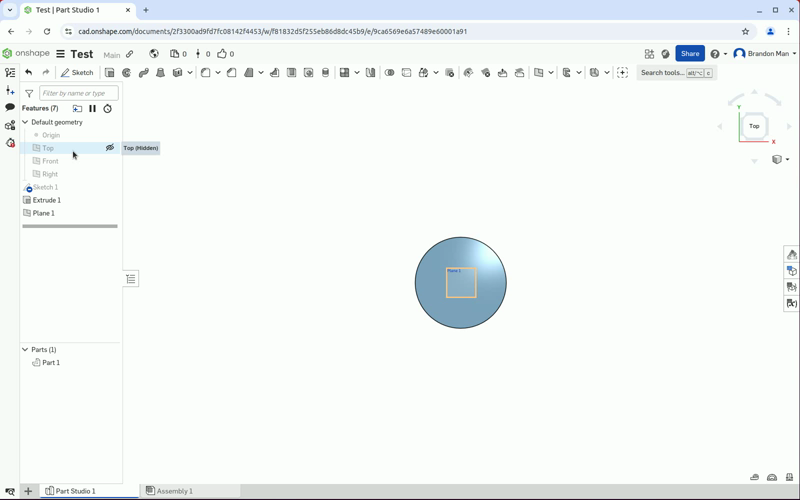
key(shift+s)
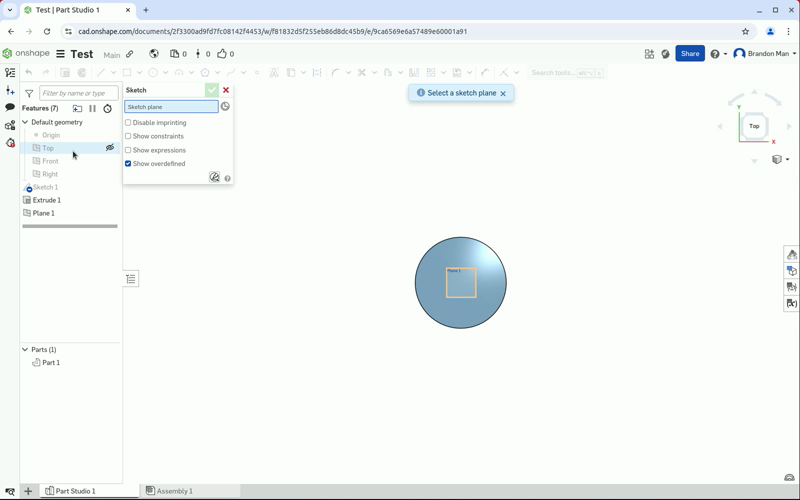
mouse_move(73, 215)
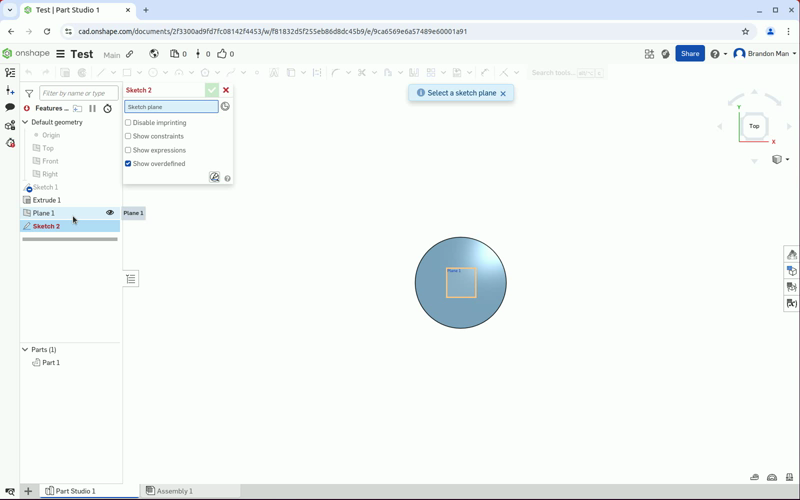
click(73, 215)
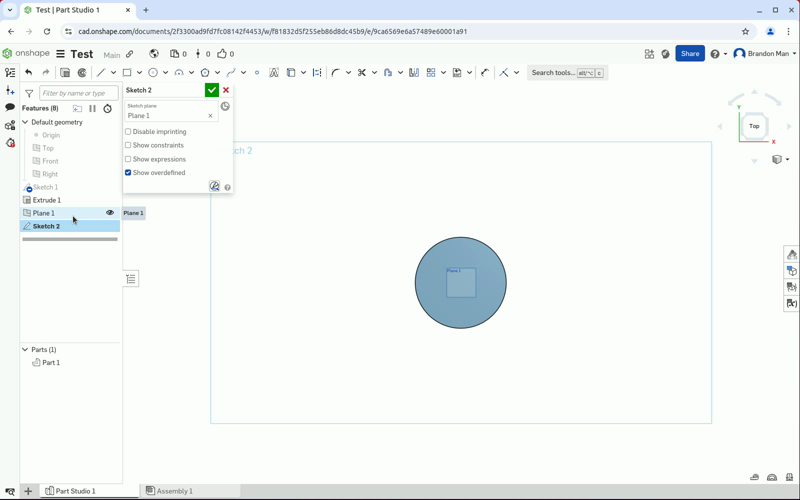
mouse_move(73, 352)
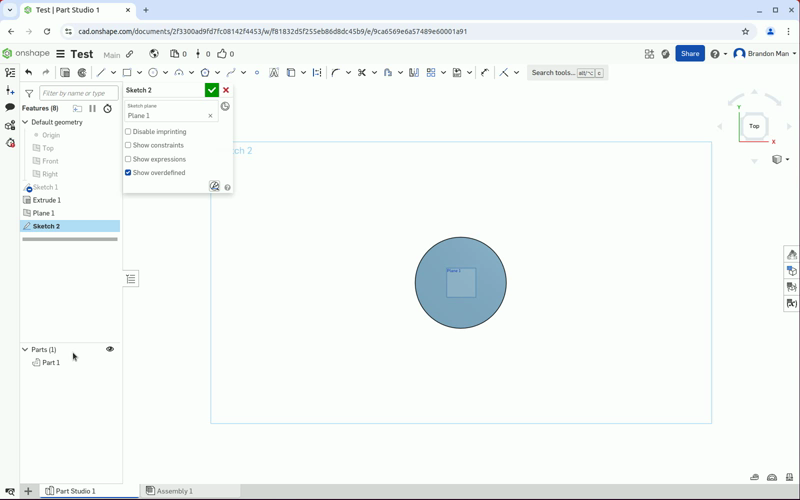
key(y)
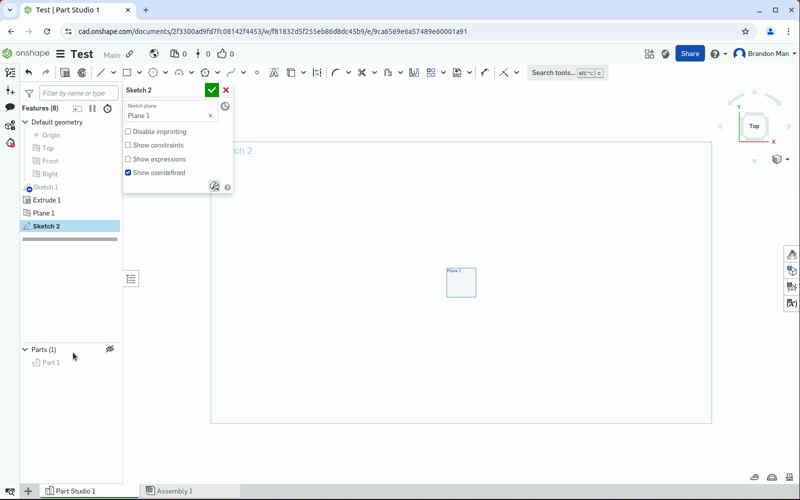
key(c)
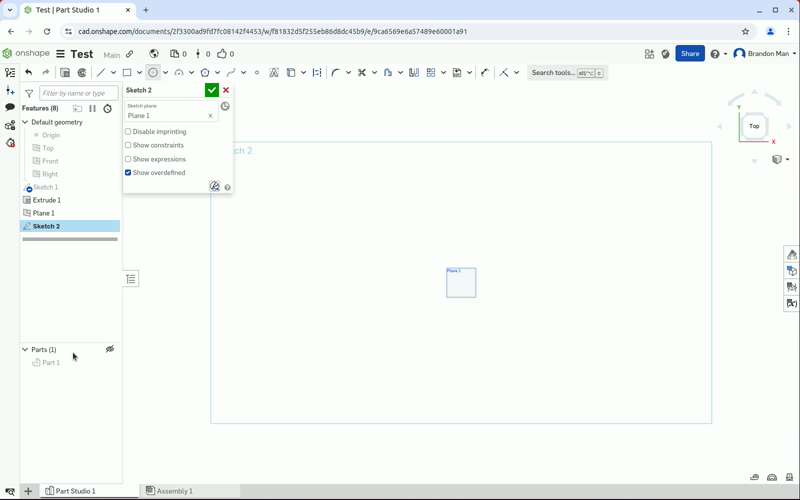
key_down(shift)
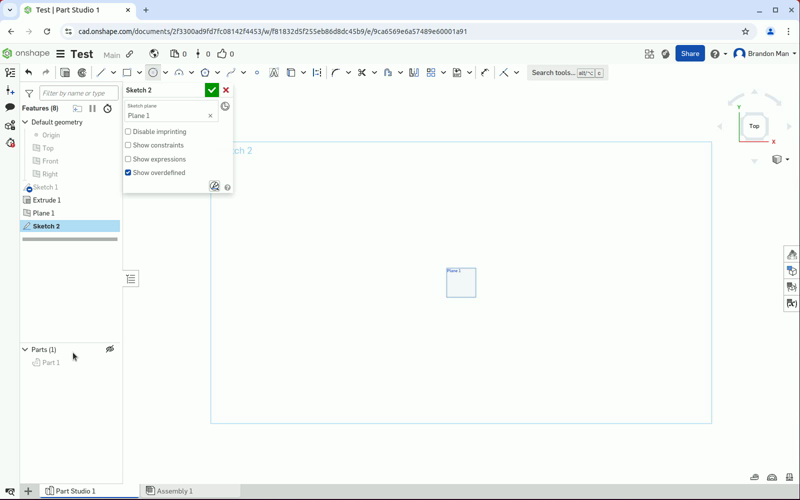
mouse_move(461, 282)
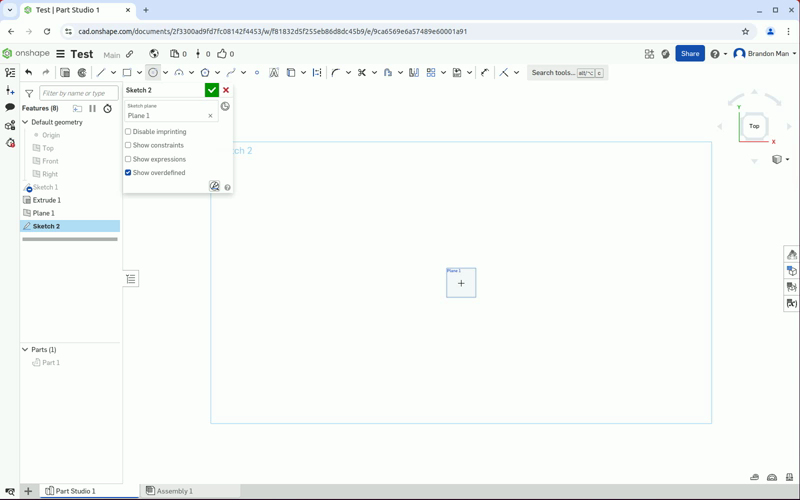
click(461, 282)
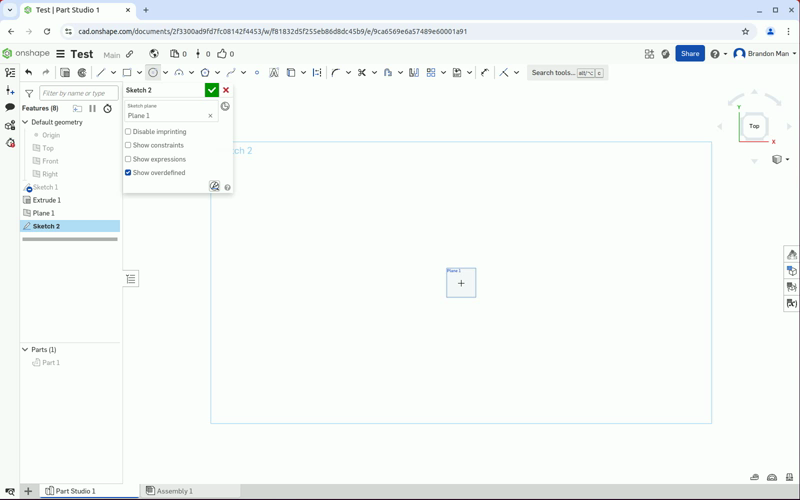
key_up(shift)
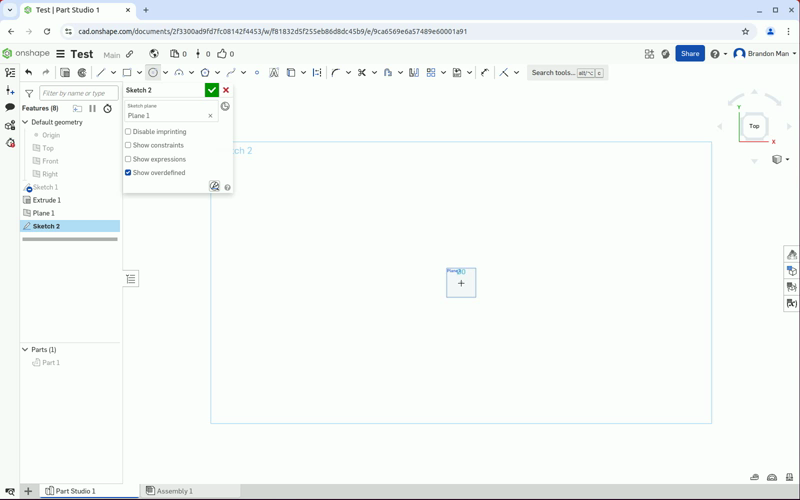
mouse_move(468, 282)
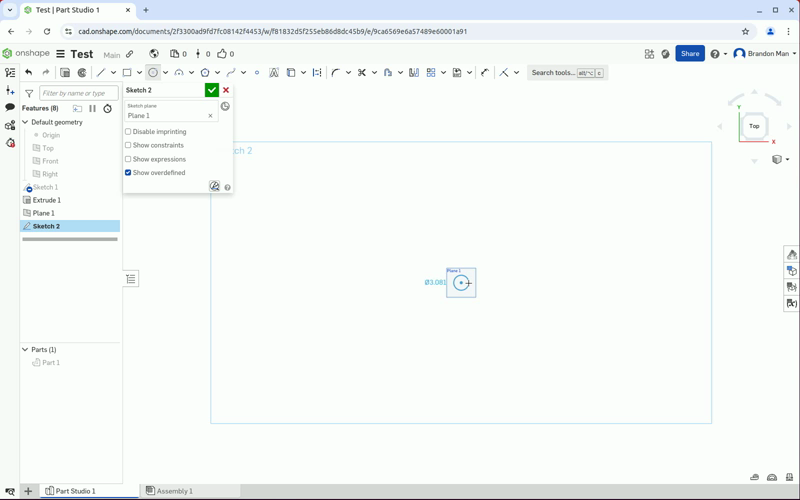
click(468, 282)
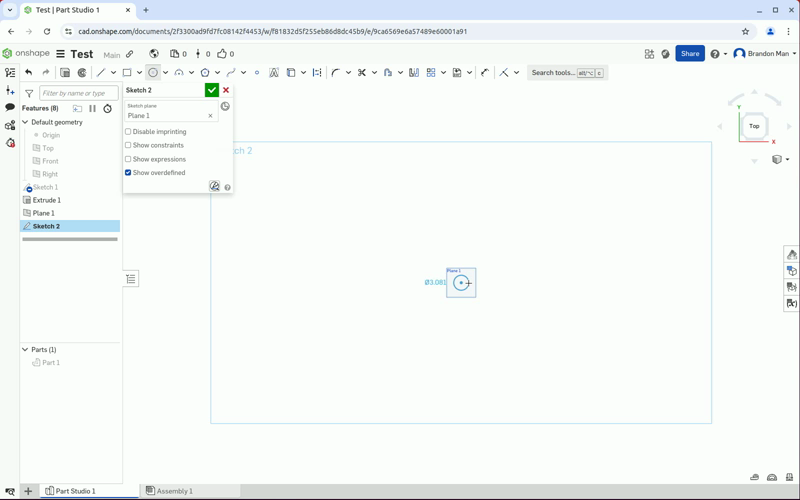
key(esc)
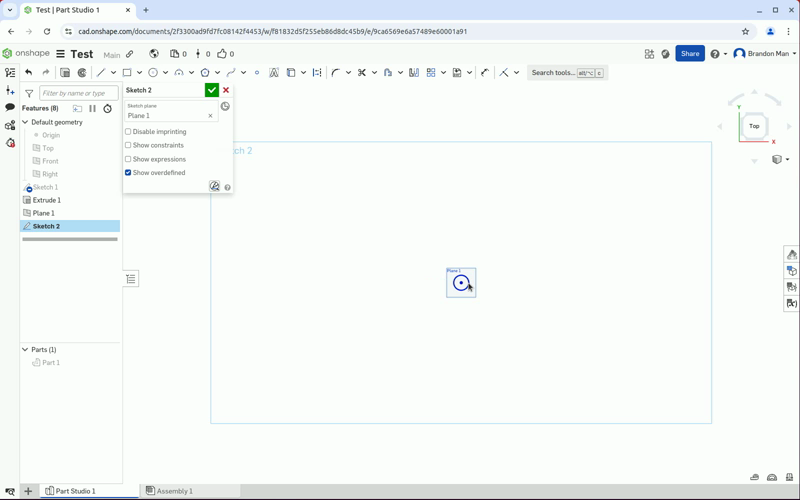
mouse_move(459, 276)
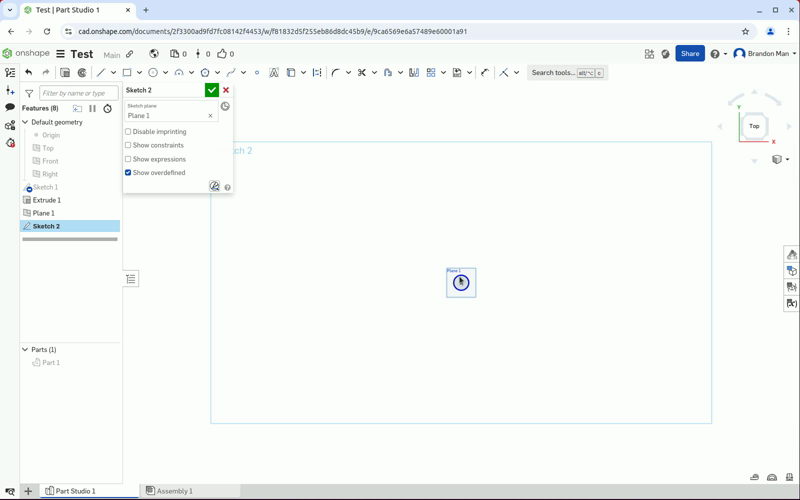
scroll(6)
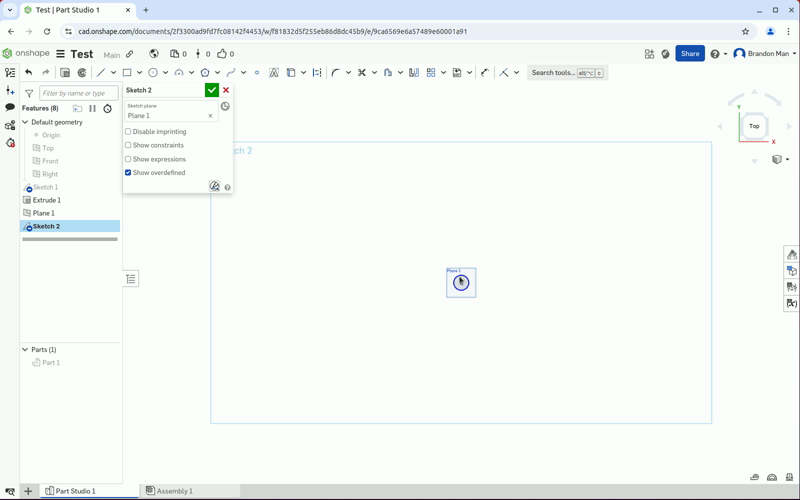
scroll(6)
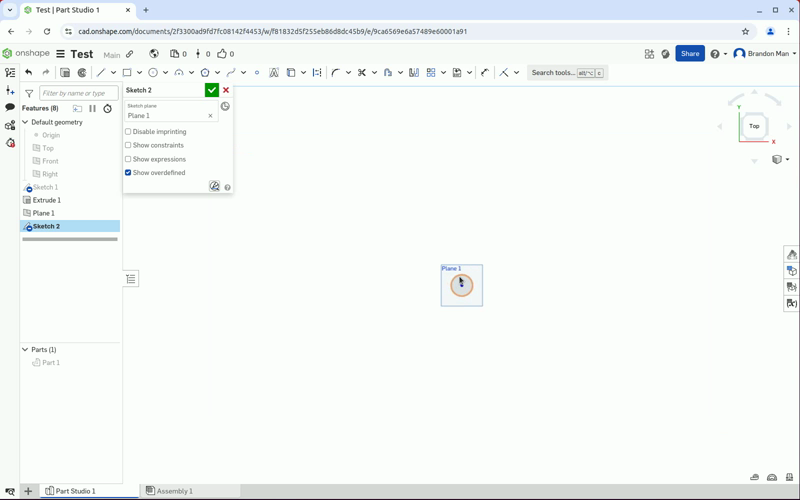
scroll(6)
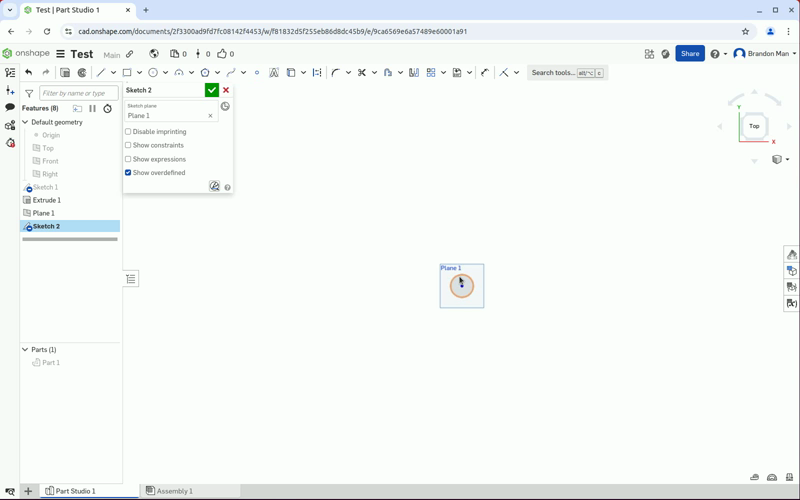
scroll(6)
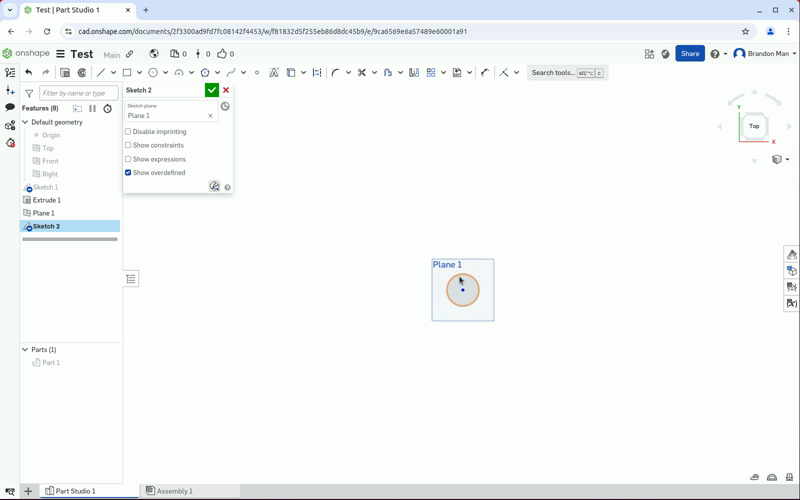
scroll(6)
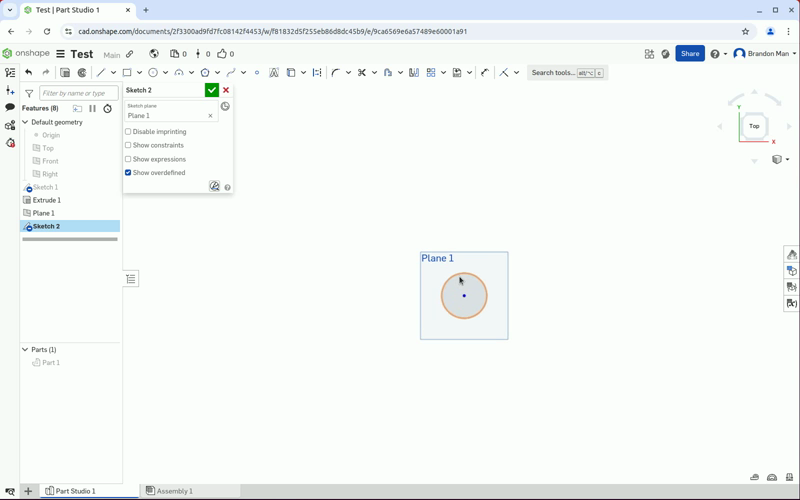
scroll(6)
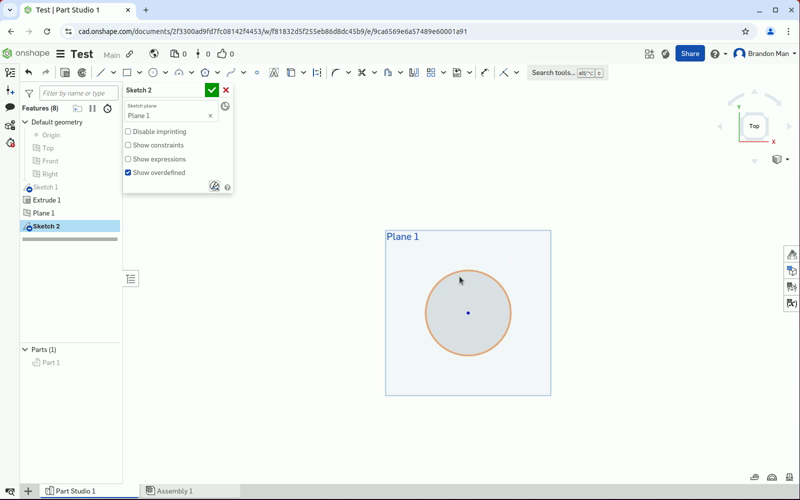
scroll(6)
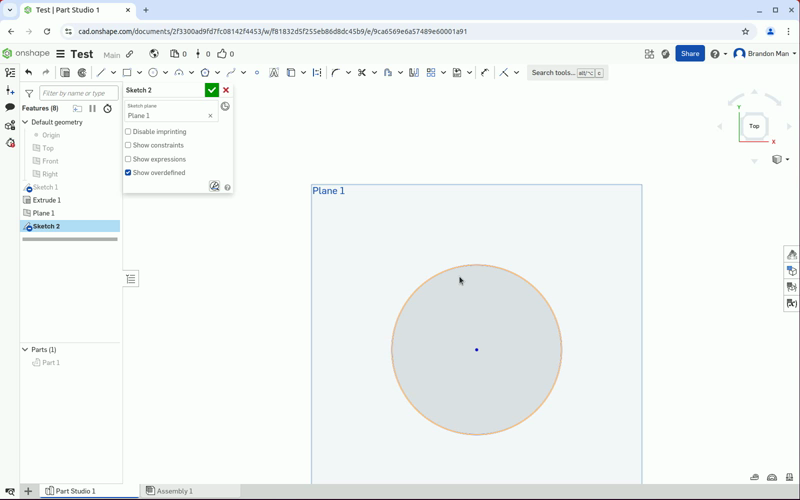
click(459, 276)
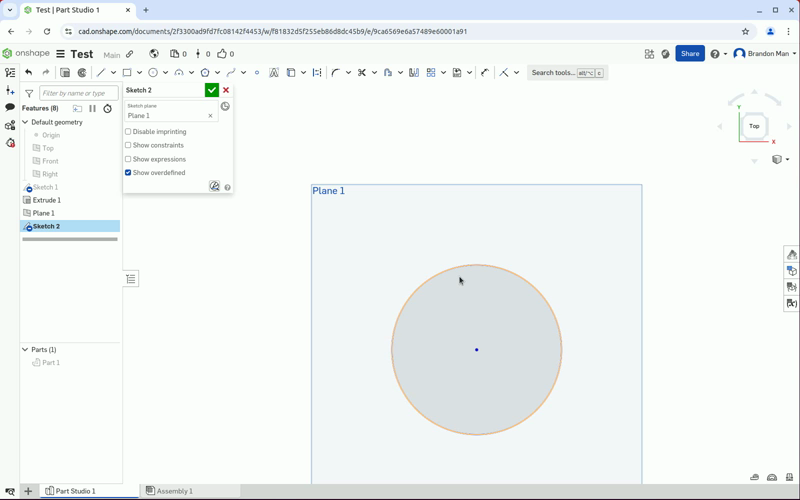
scroll(-6)
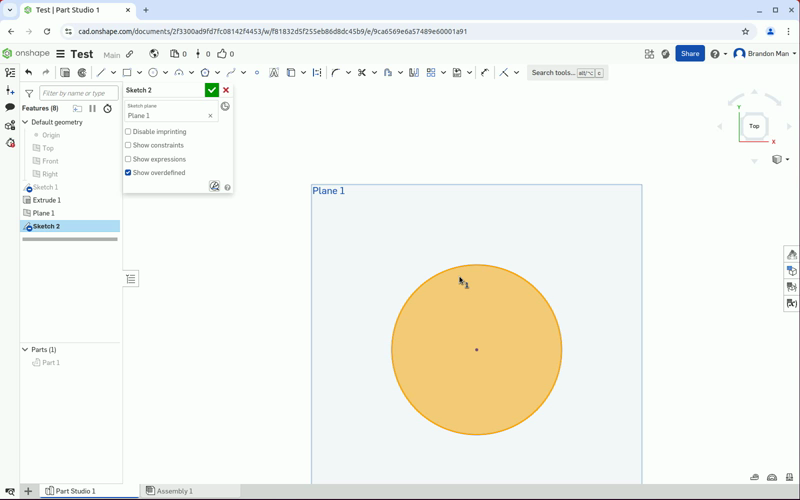
scroll(-6)
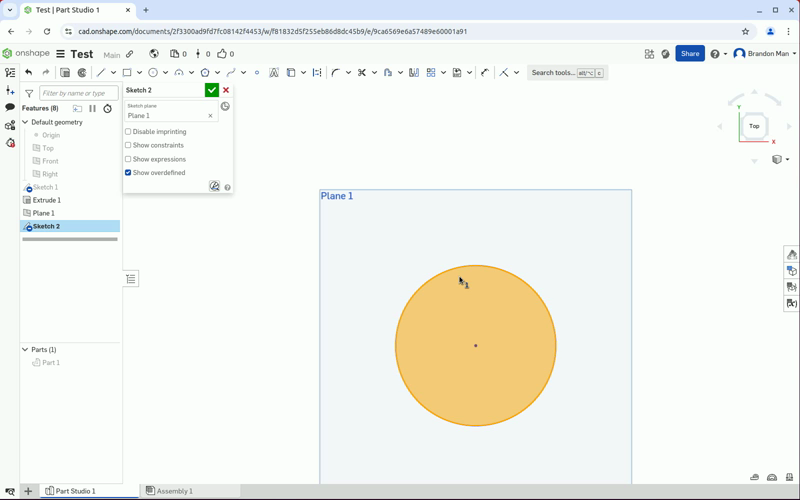
scroll(-6)
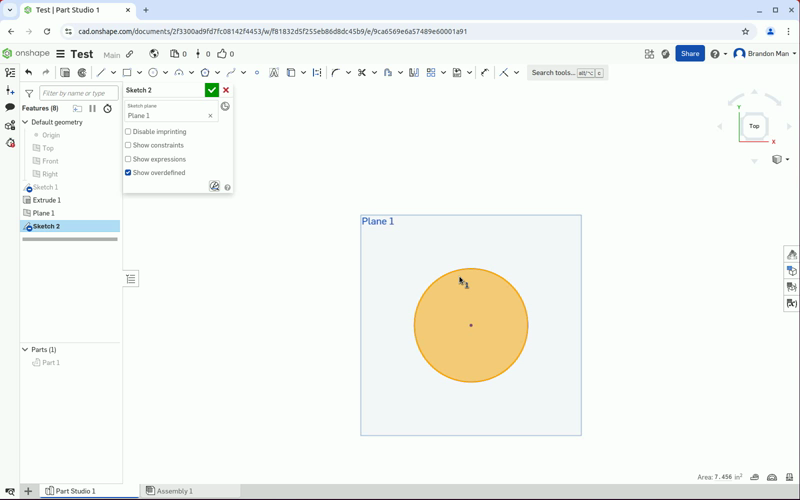
scroll(-6)
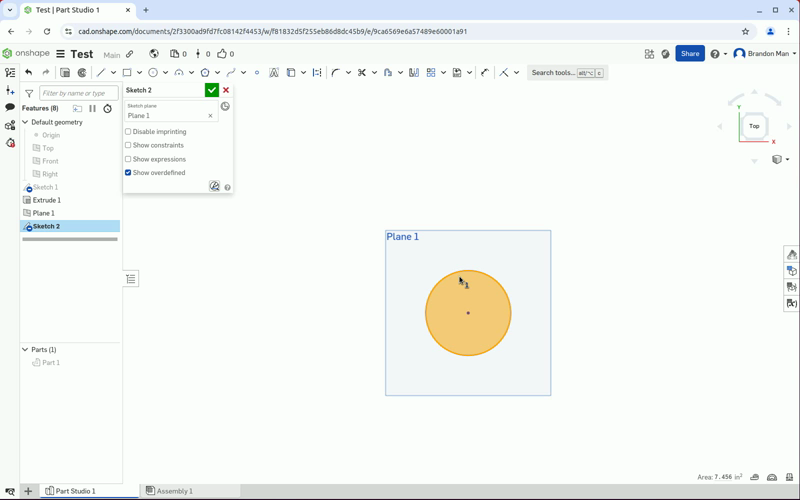
scroll(-6)
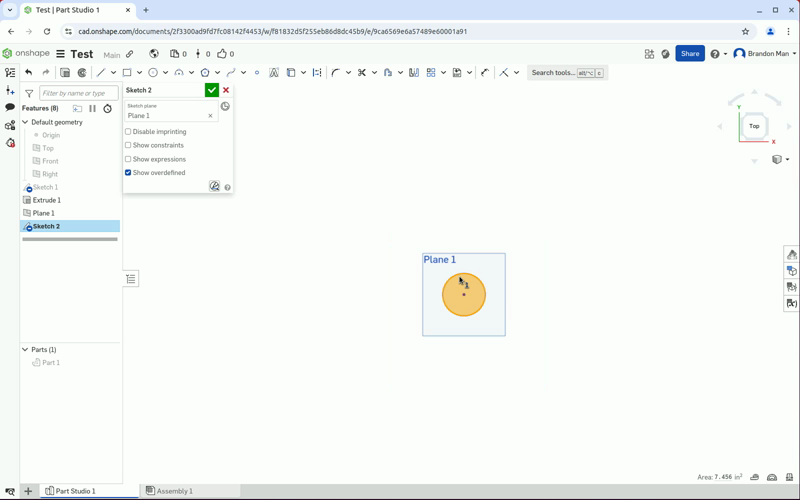
scroll(-6)
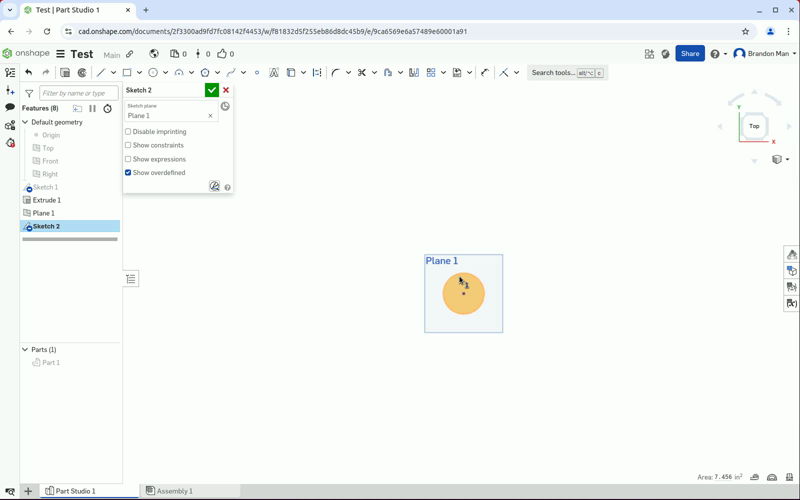
scroll(-6)
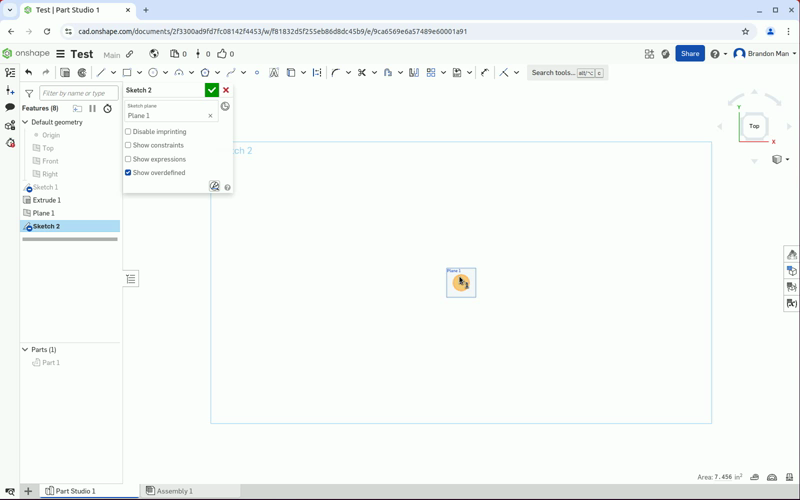
mouse_move(73, 352)
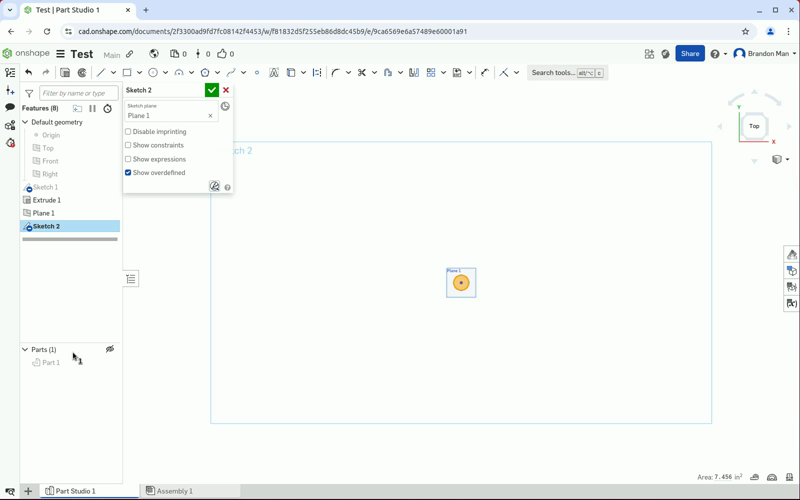
key(shift+y)
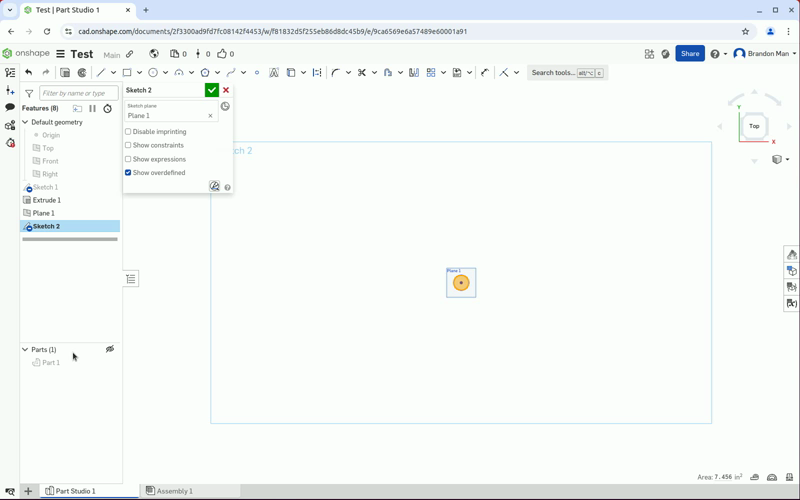
key(shift+e)
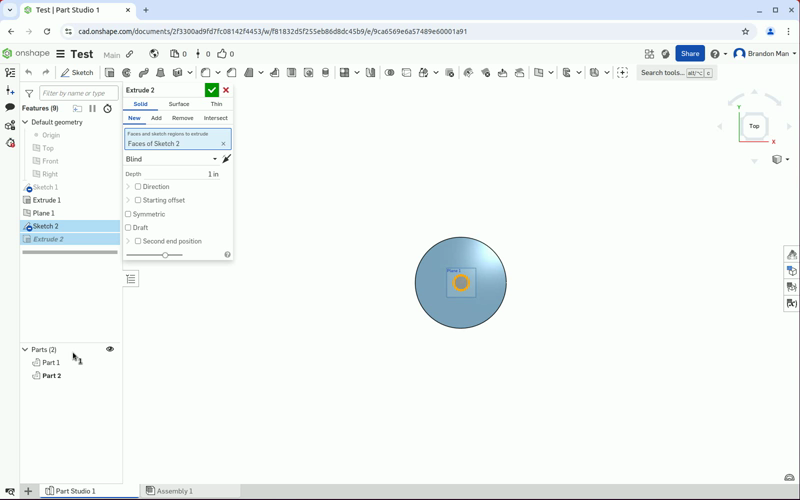
mouse_move(143, 106)
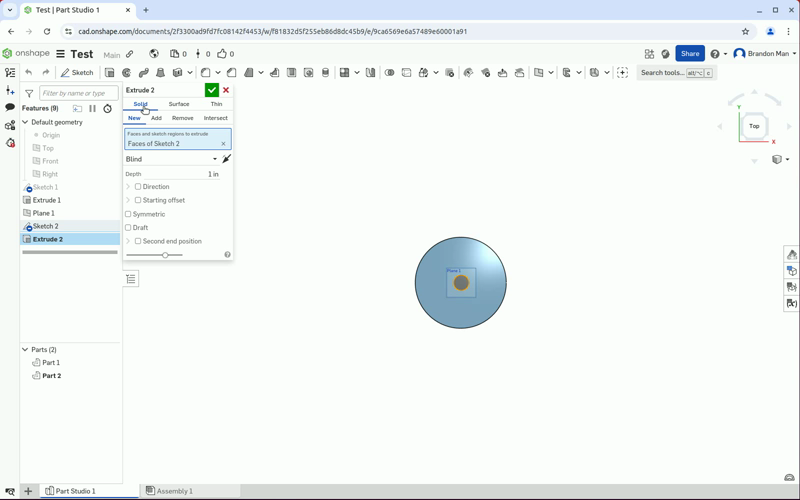
click(143, 106)
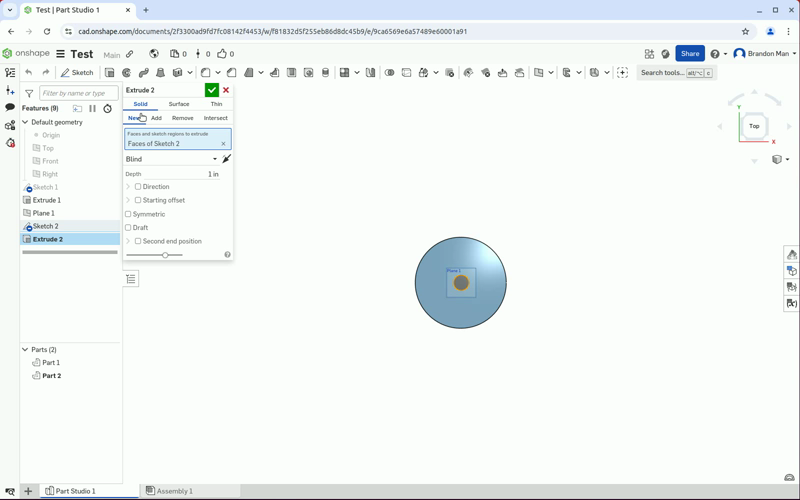
mouse_move(137, 120)
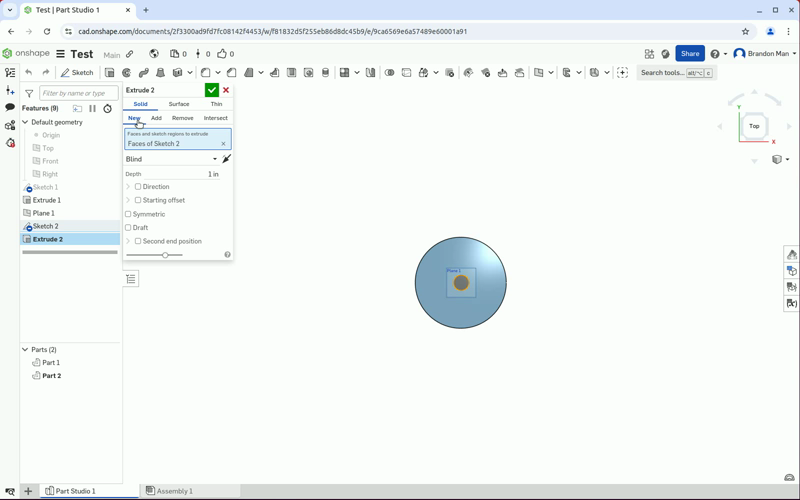
click(137, 120)
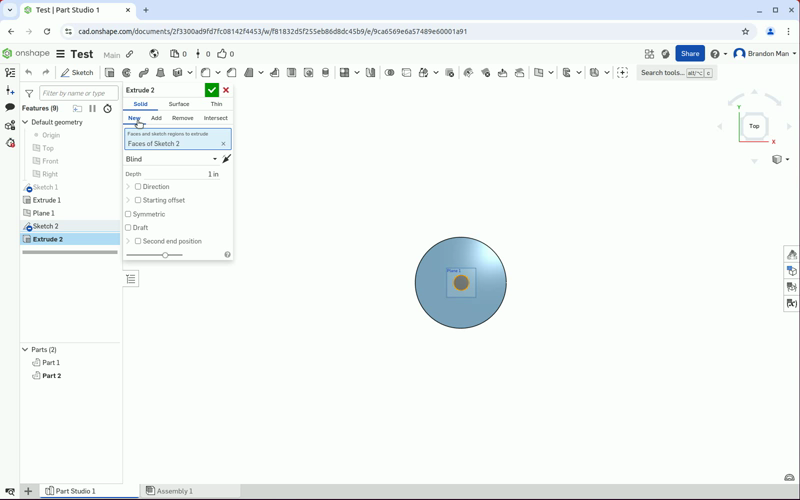
key(tab, 4)
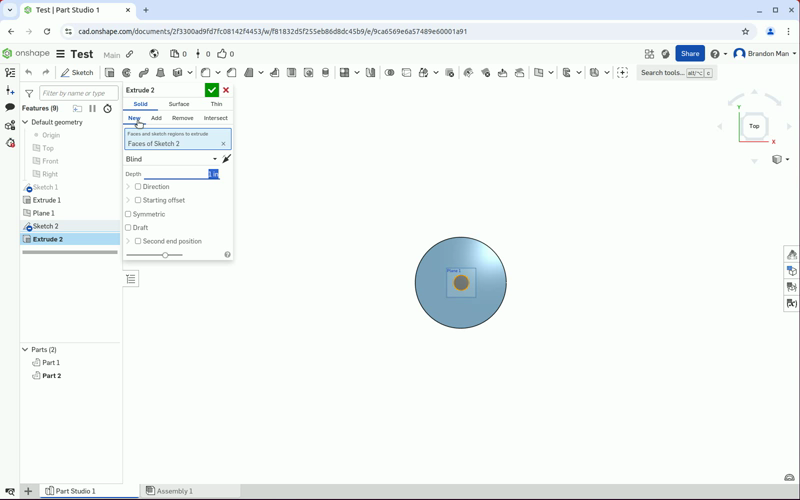
text(6.258)
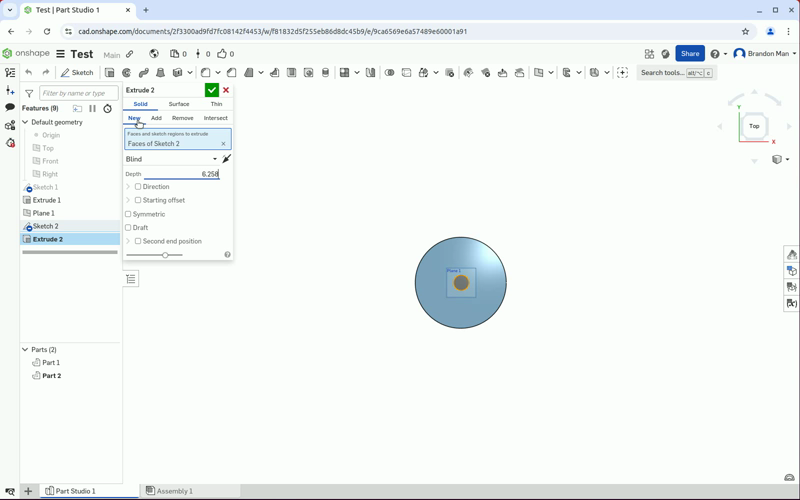
key(enter)
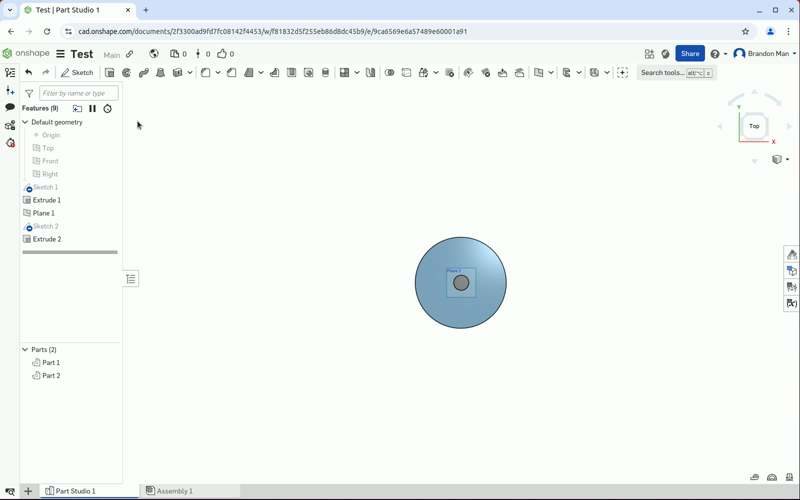
key(shift+h)
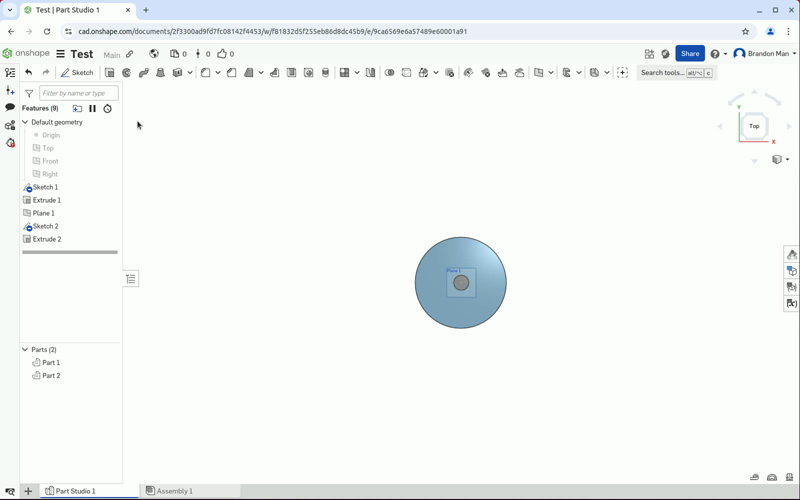
key(shift+h)
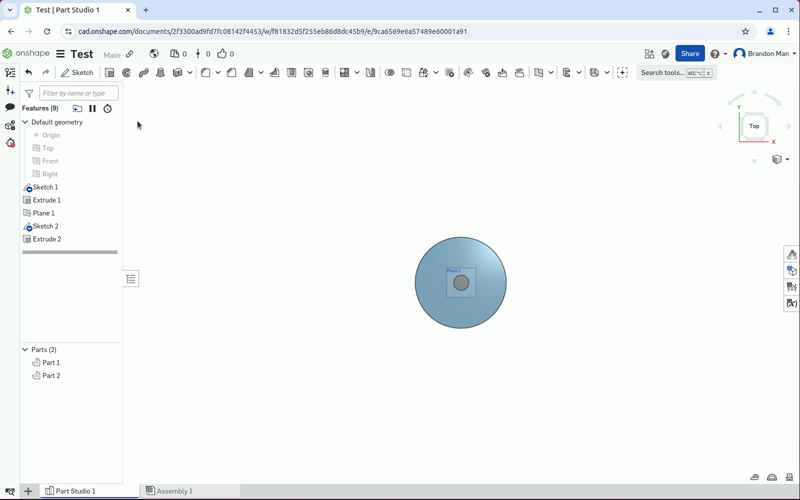
key(shift+7)
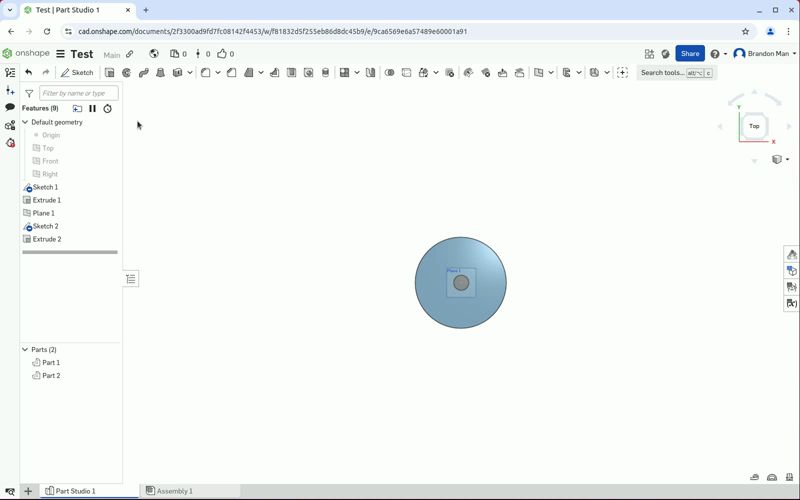
key(up, 3)
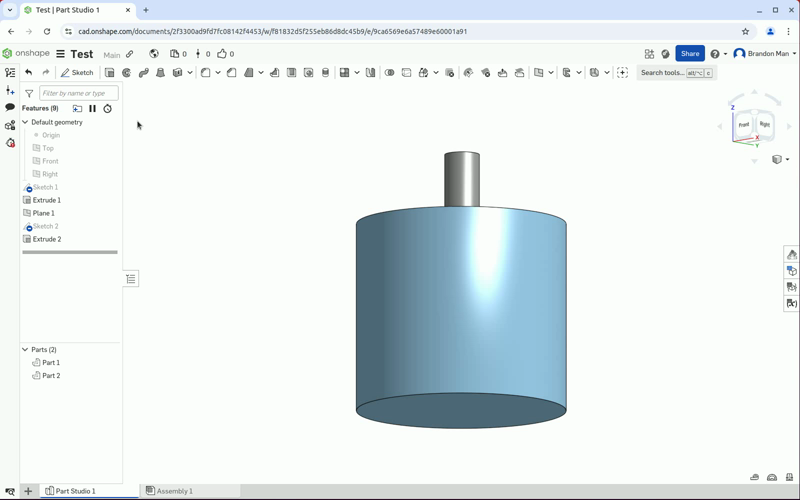
key(left, 3)
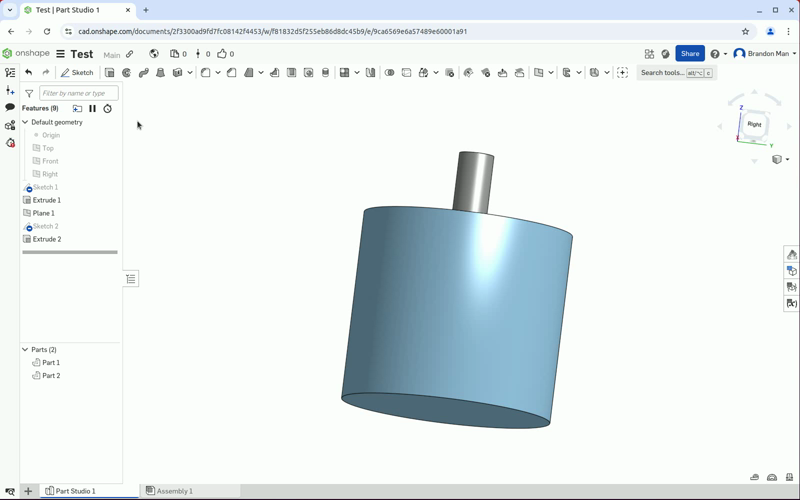
key(right, 3)
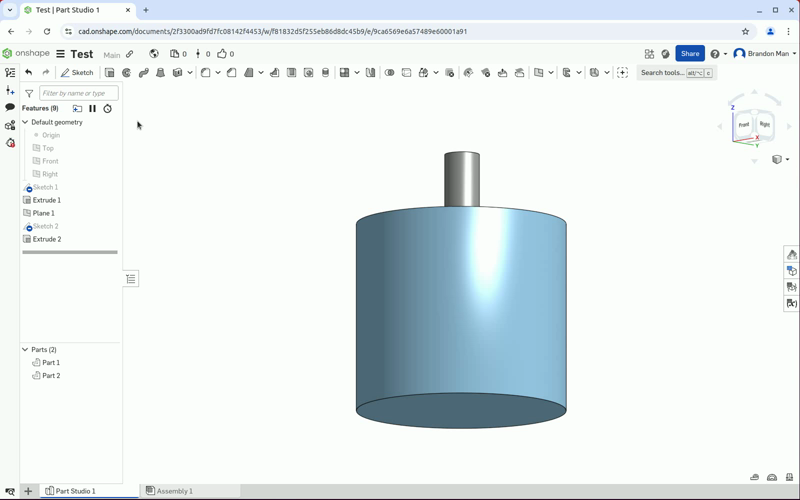
key(down, 3)
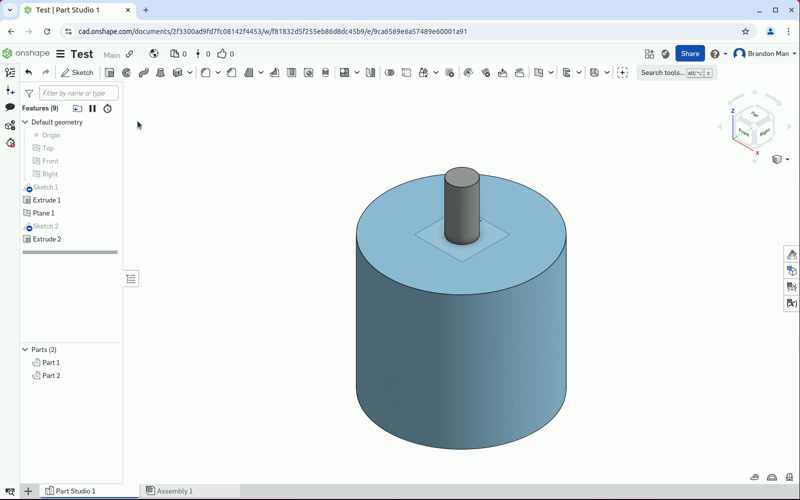
mouse_move(73, 189)
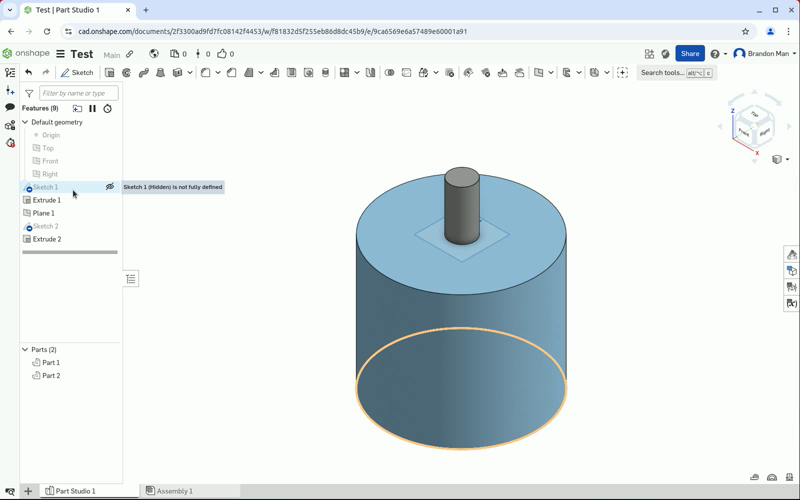
click(73, 189)